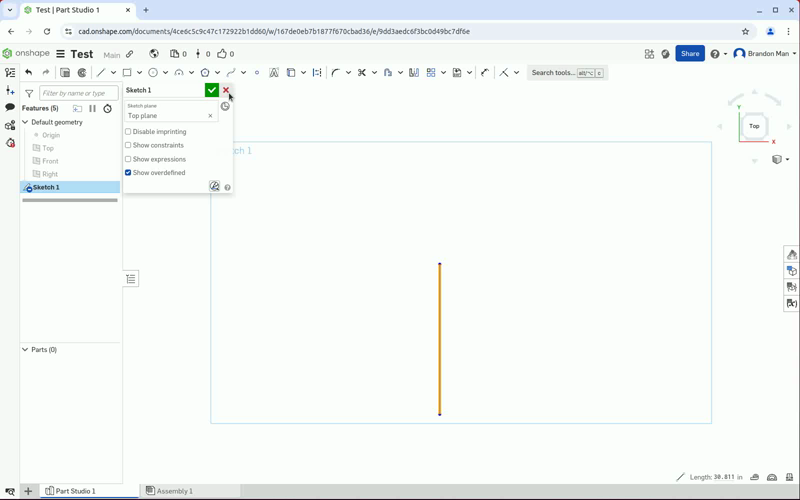
key(shift+h)
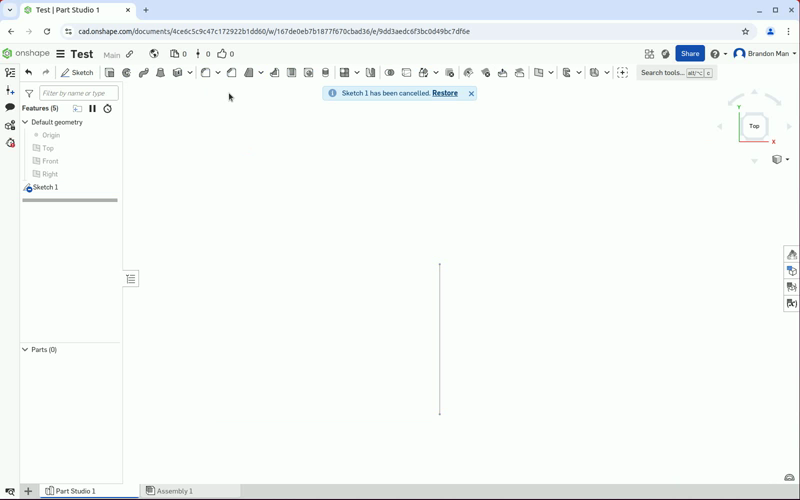
key(shift+s)
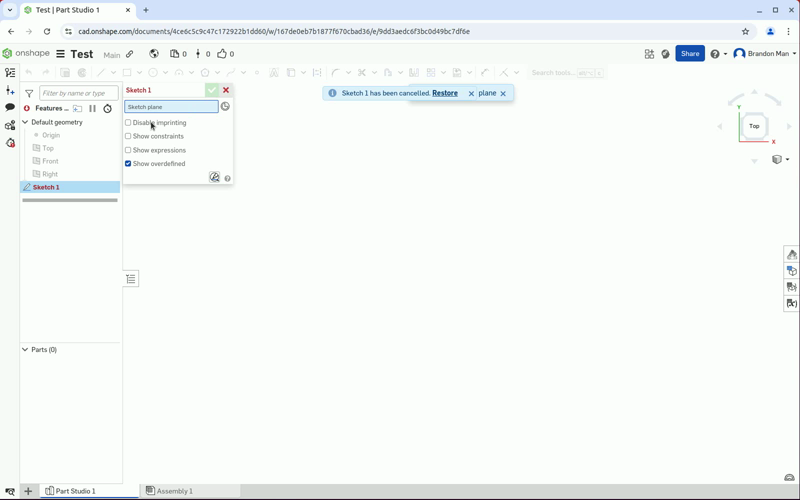
mouse_move(73, 150)
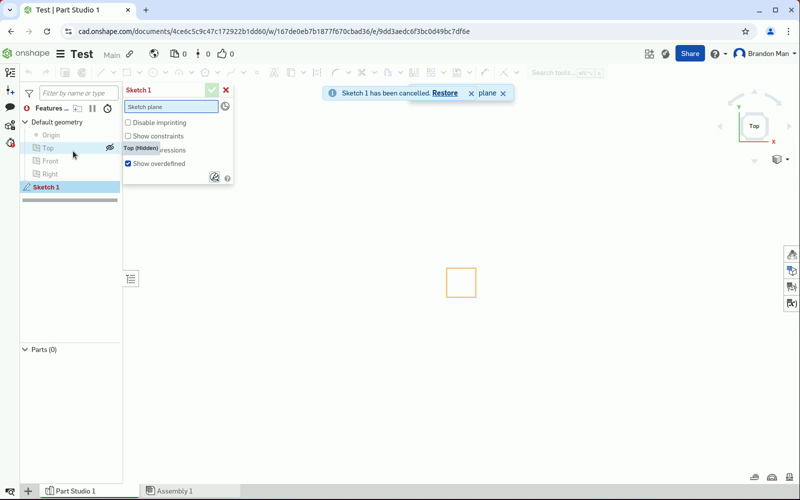
click(73, 150)
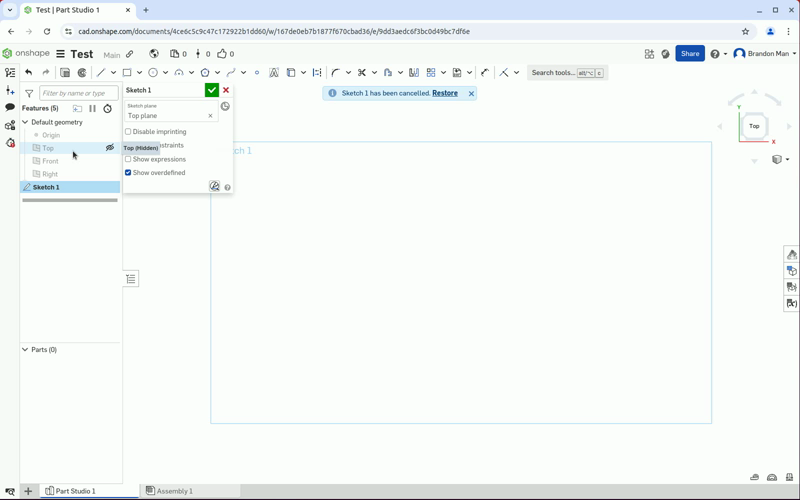
mouse_move(73, 352)
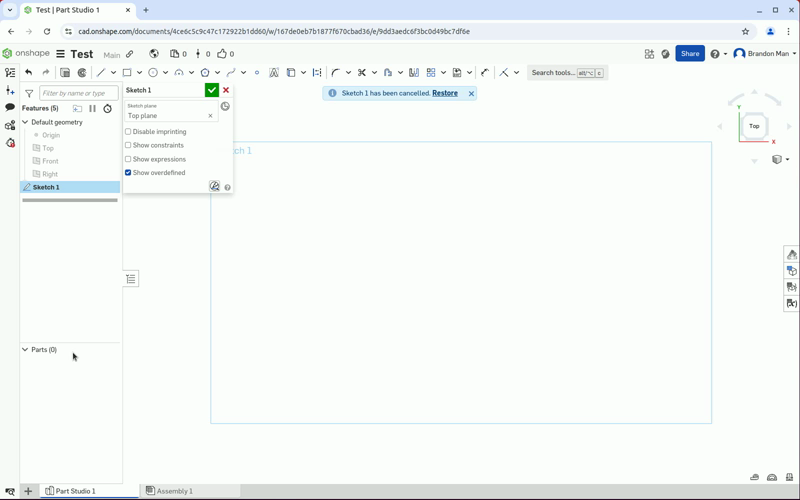
key(y)
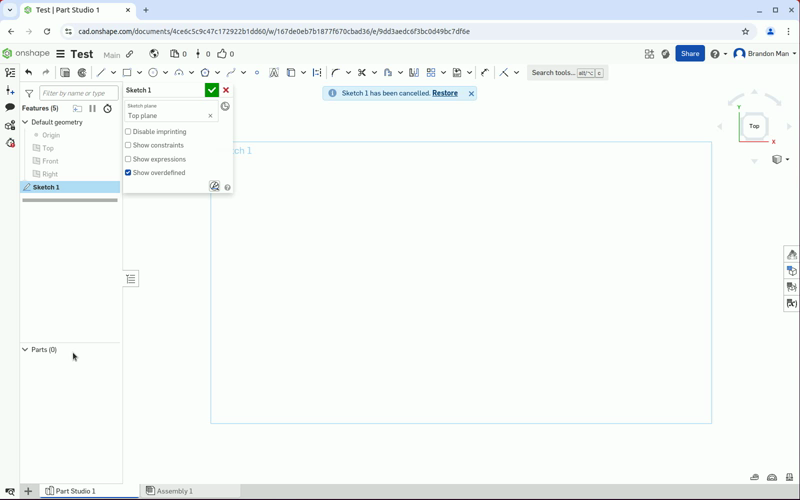
key(l)
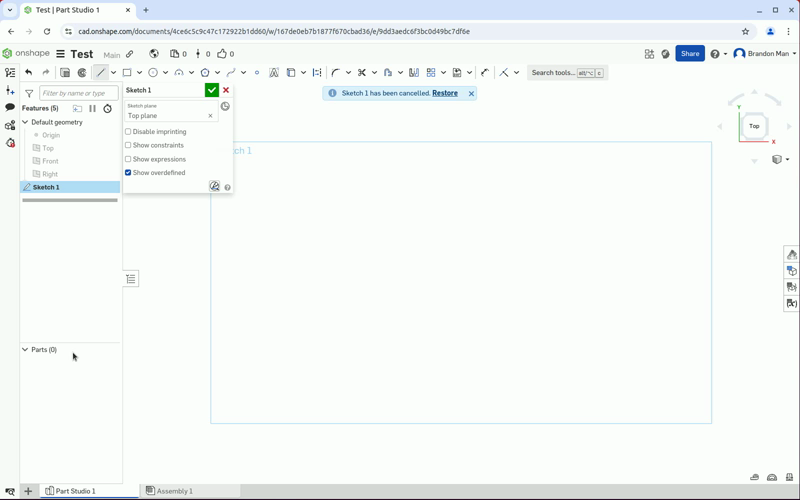
key_down(shift)
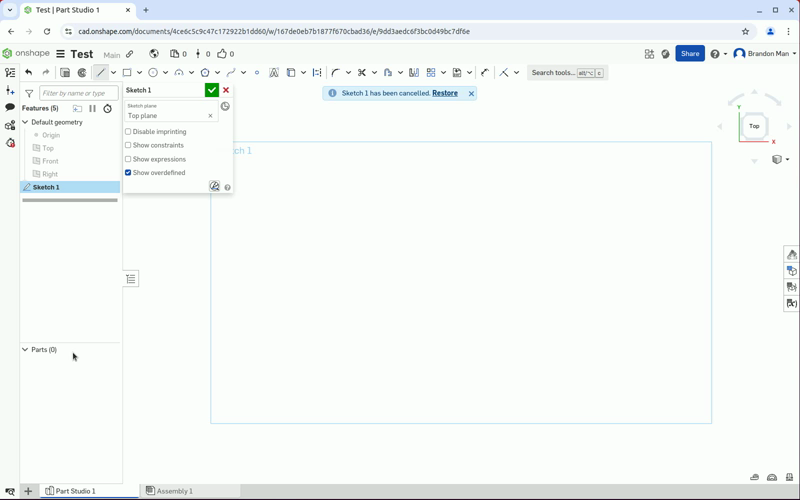
mouse_move(348, 393)
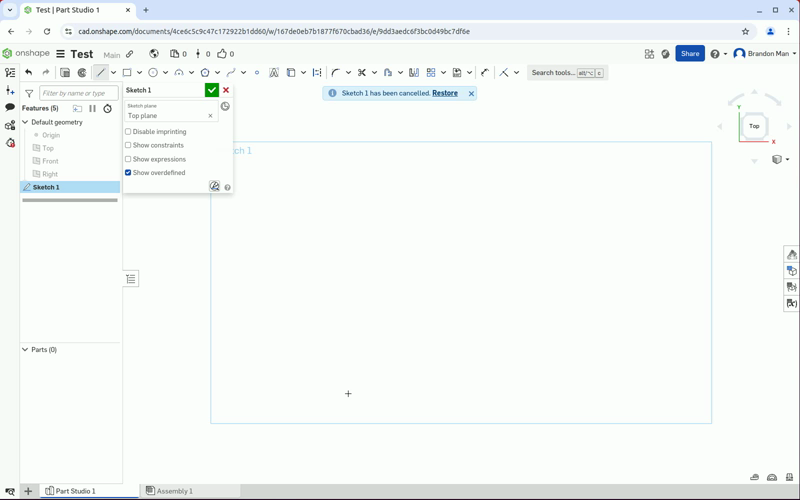
click(348, 393)
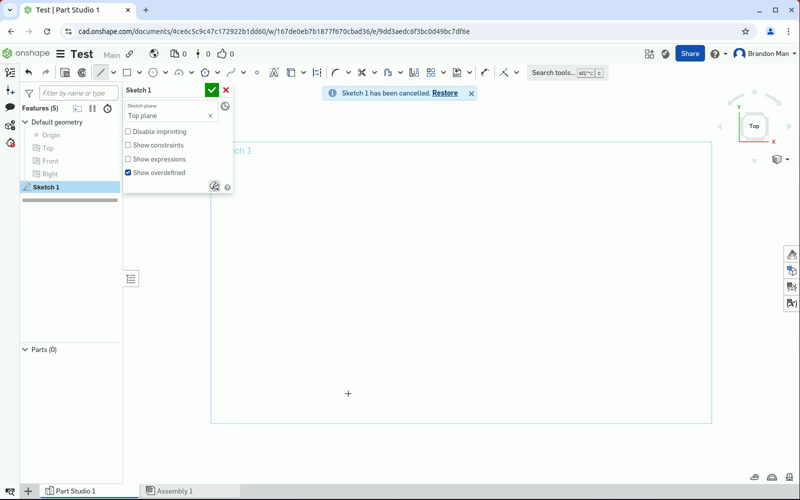
key_up(shift)
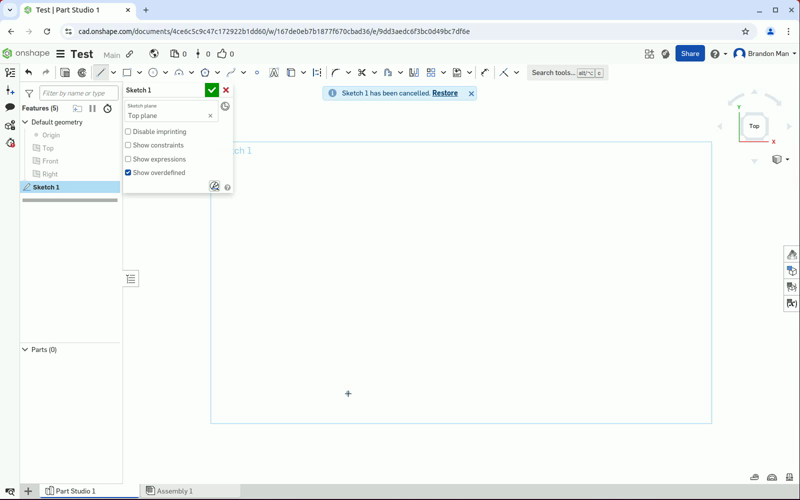
key_down(shift)
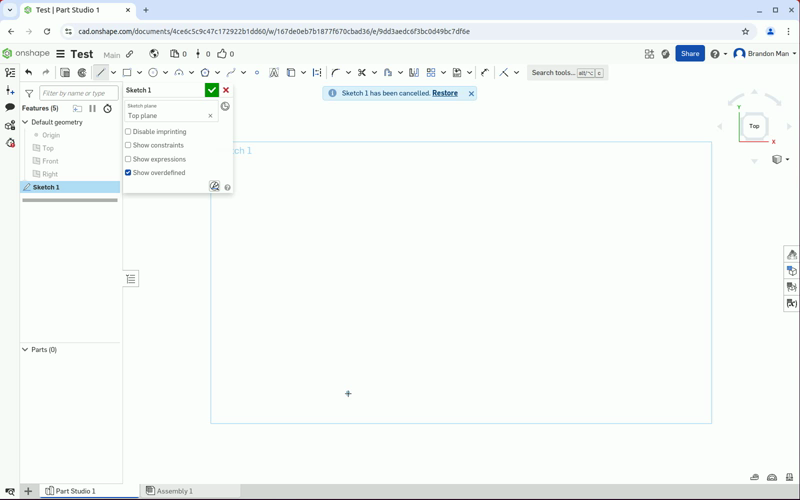
mouse_move(570, 393)
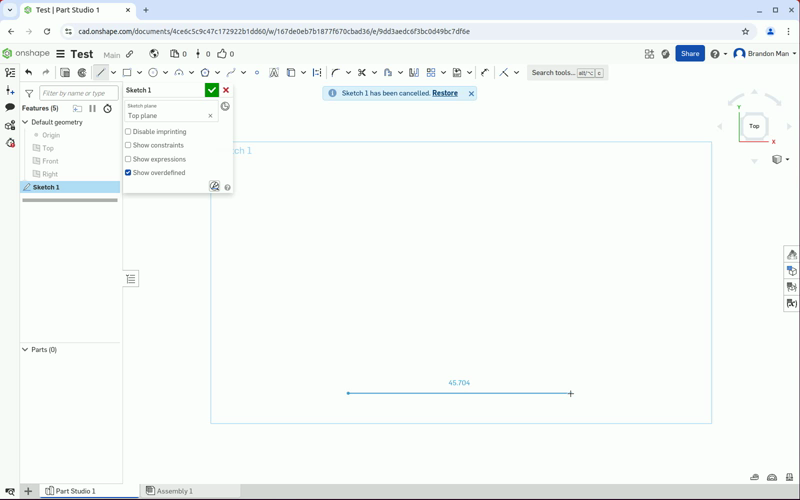
click(570, 393)
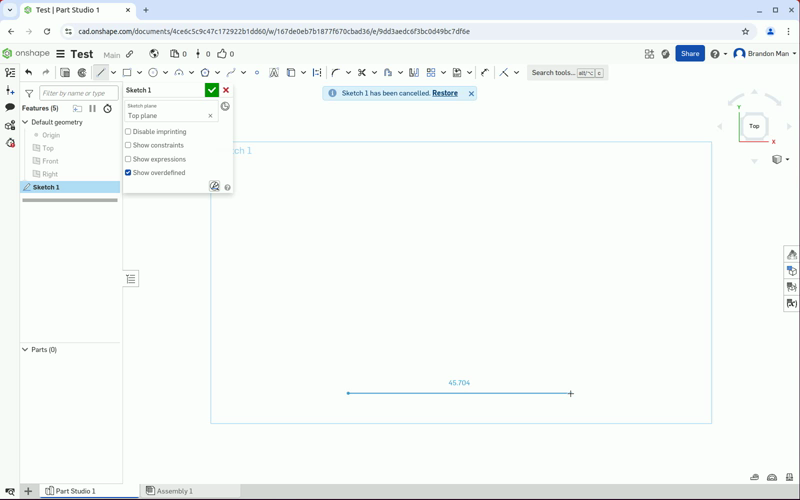
key_up(shift)
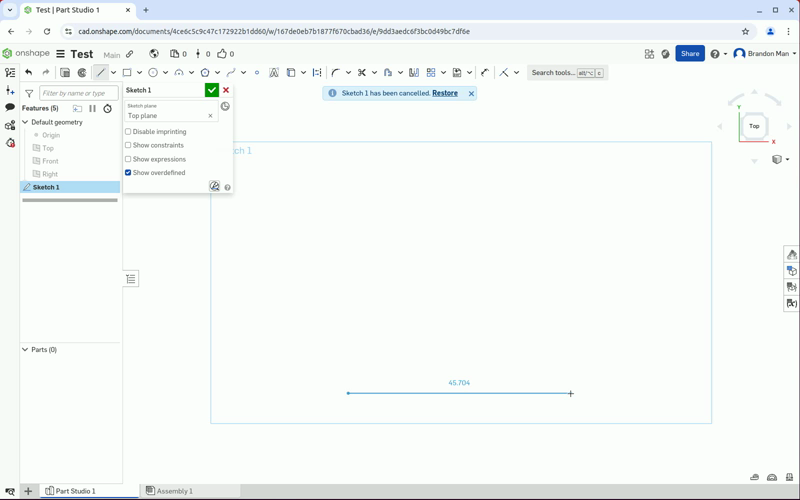
key_down(shift)
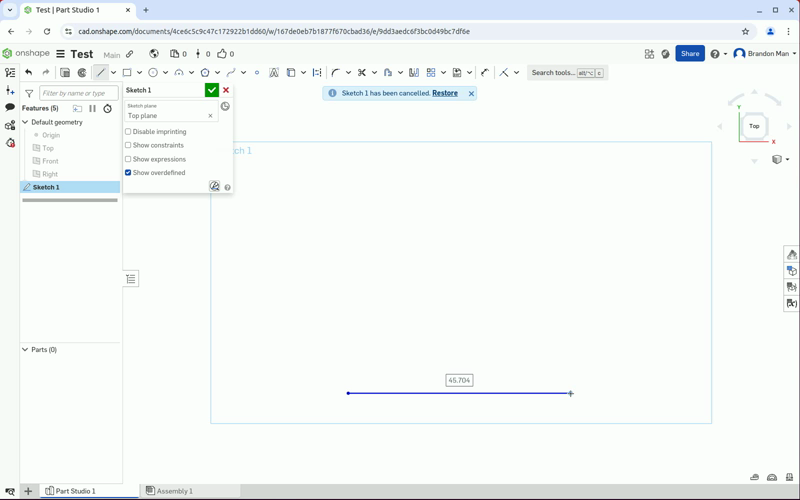
mouse_move(570, 172)
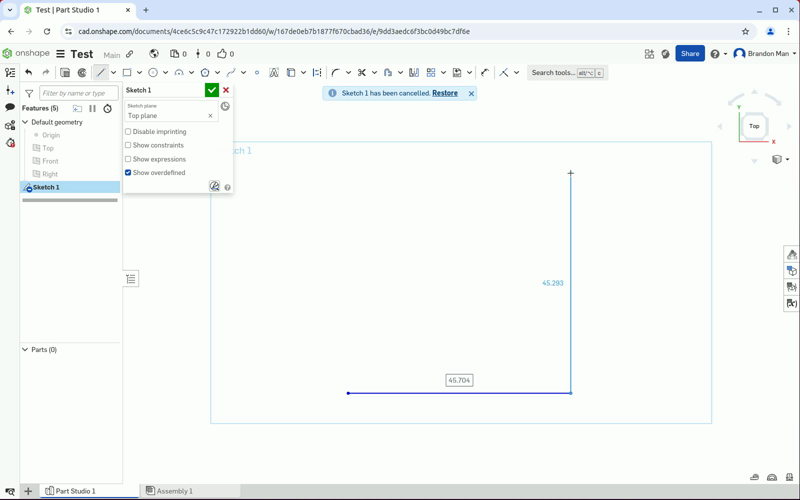
click(570, 172)
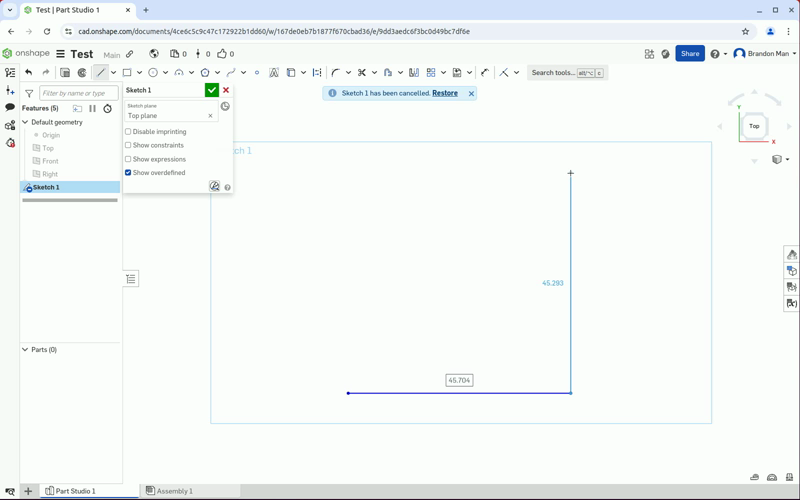
key_up(shift)
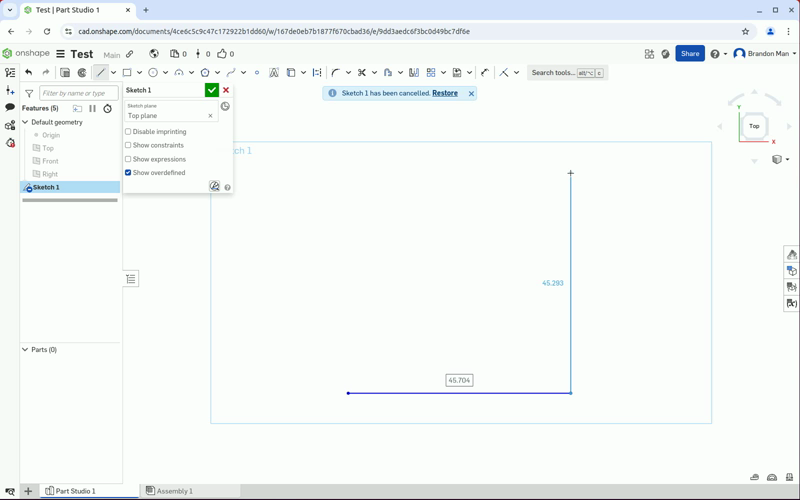
key_down(shift)
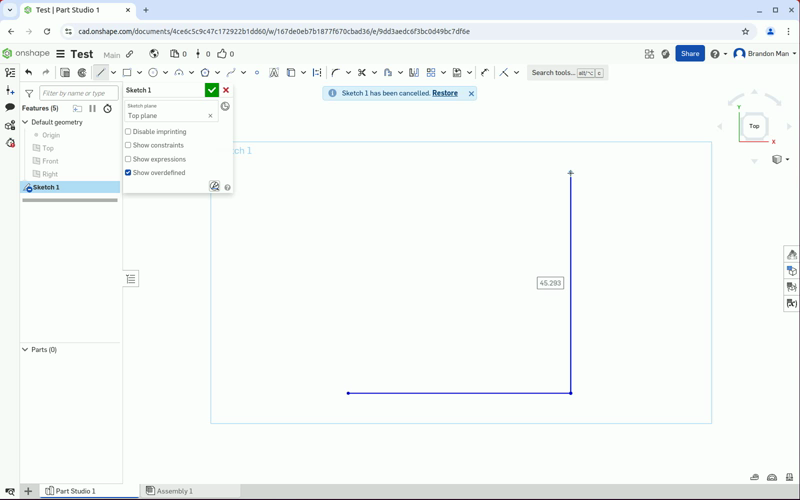
mouse_move(348, 172)
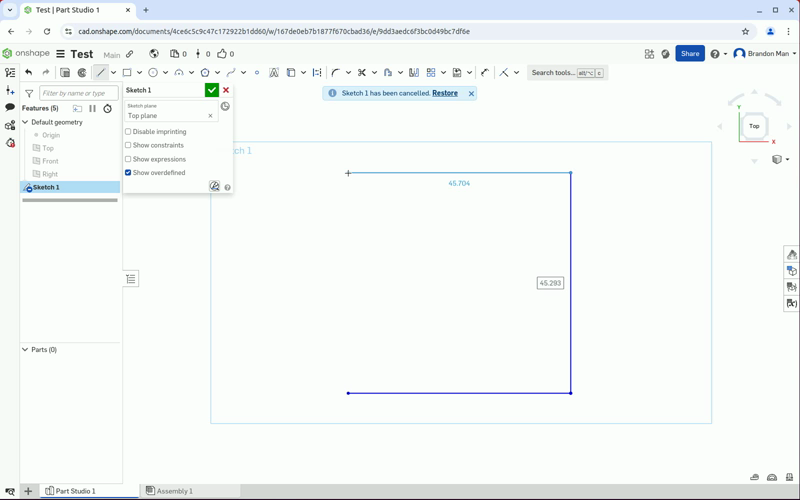
click(348, 172)
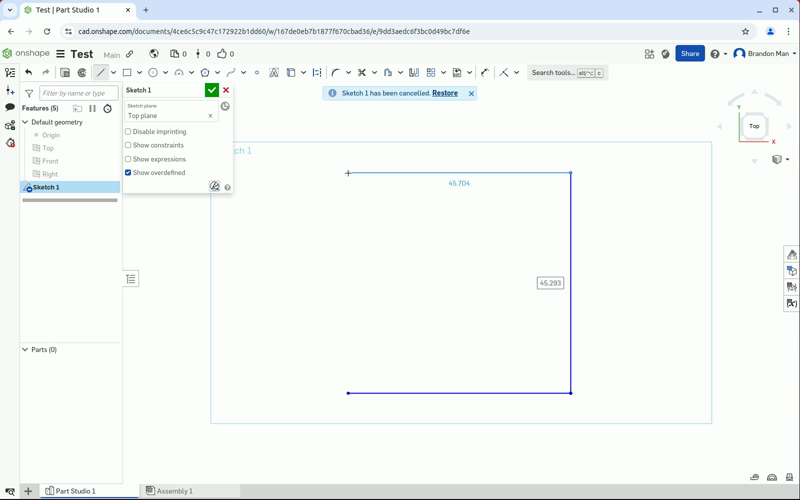
key_up(shift)
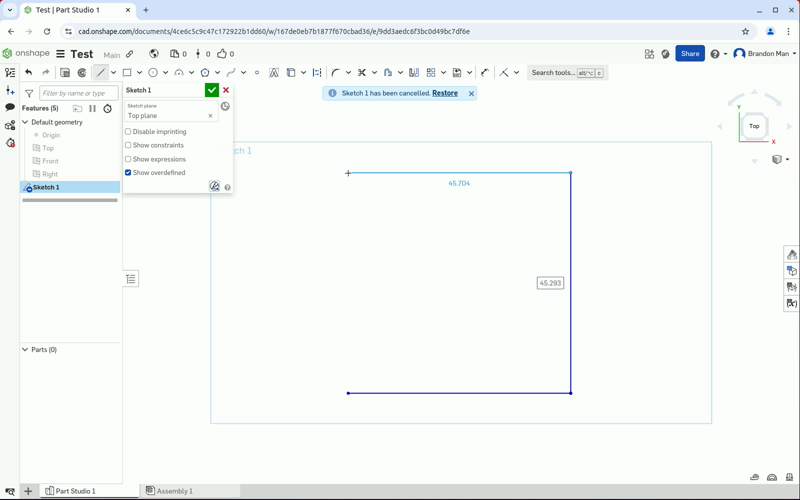
key_down(shift)
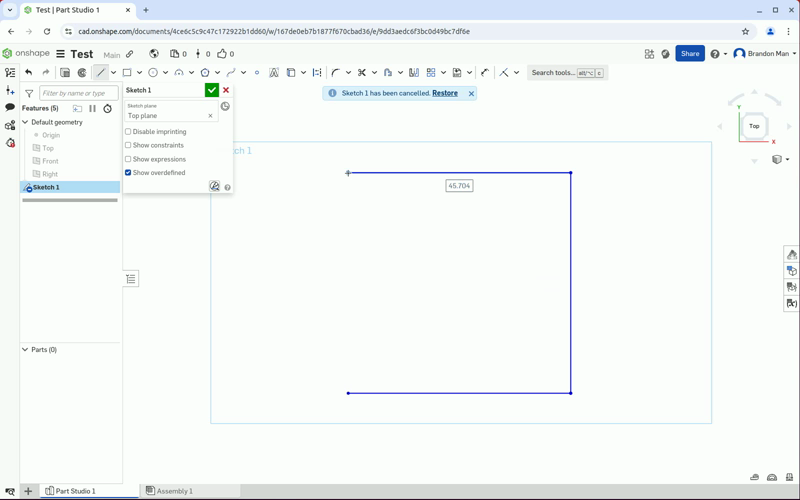
mouse_move(348, 393)
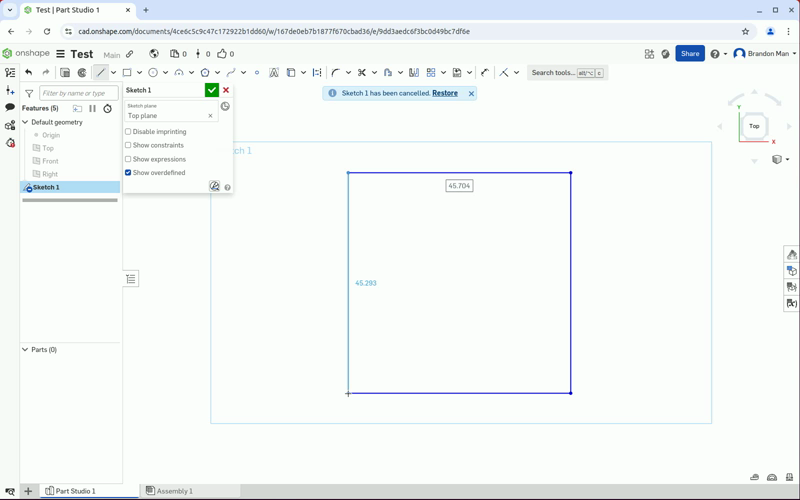
key_up(shift)
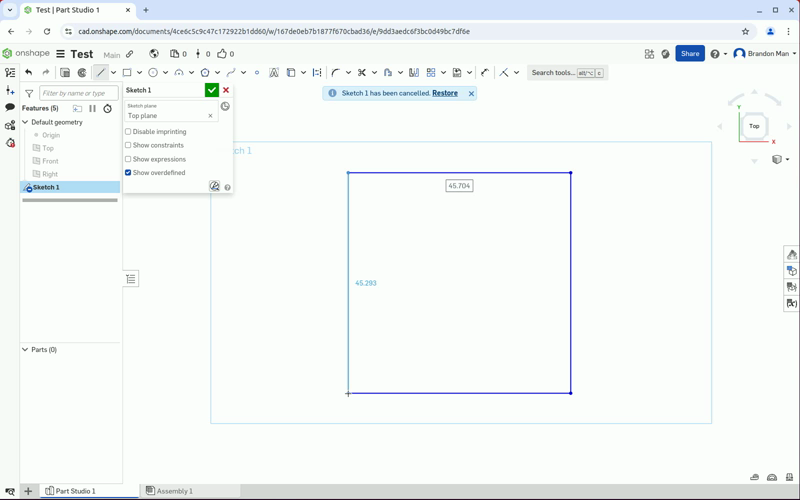
click(348, 393)
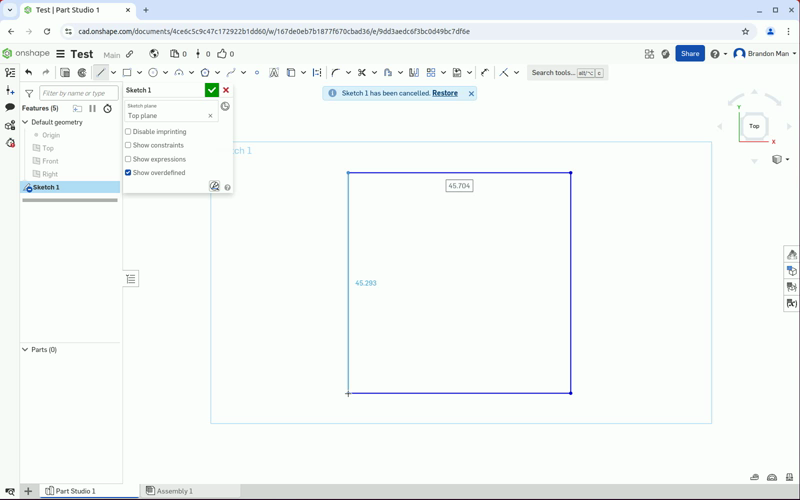
key(esc)
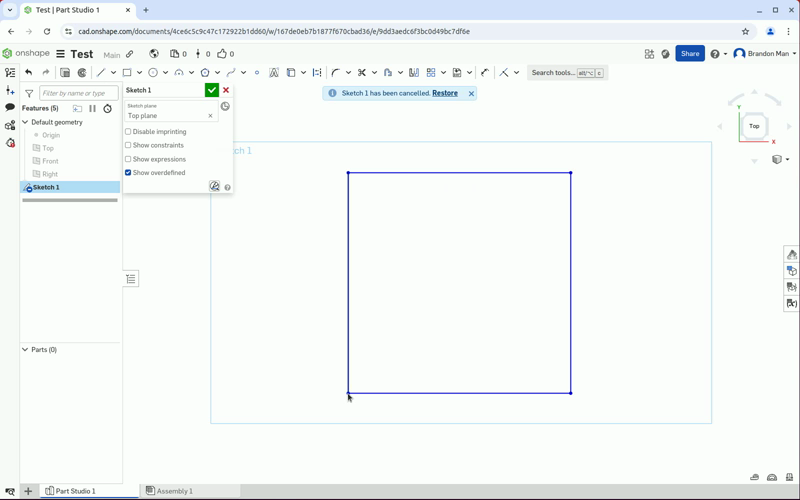
mouse_move(471, 273)
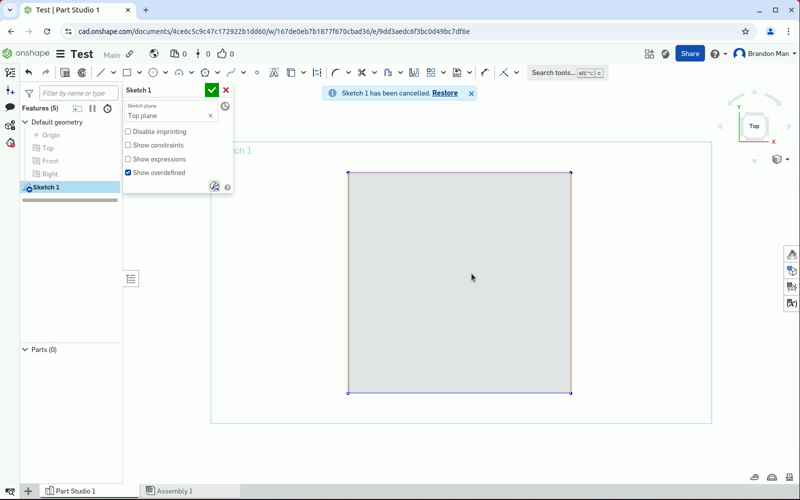
click(471, 273)
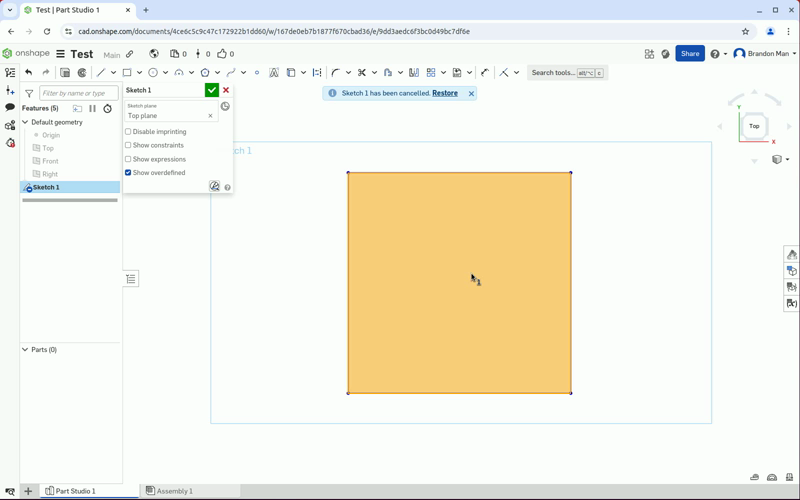
mouse_move(73, 352)
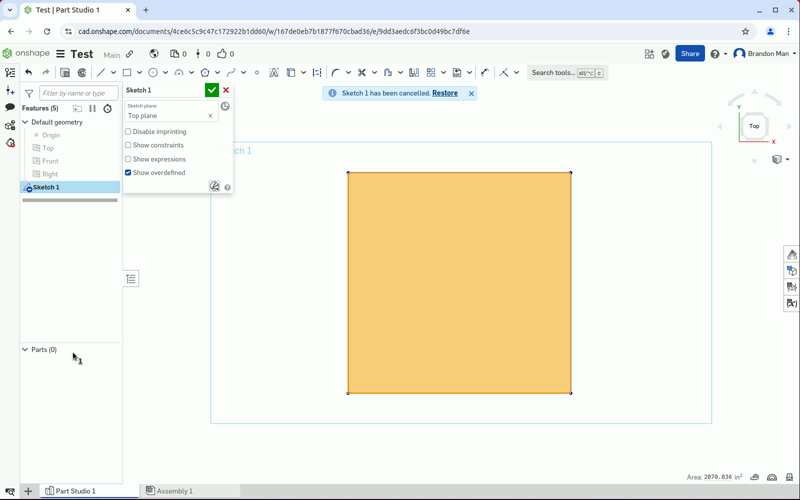
key(shift+y)
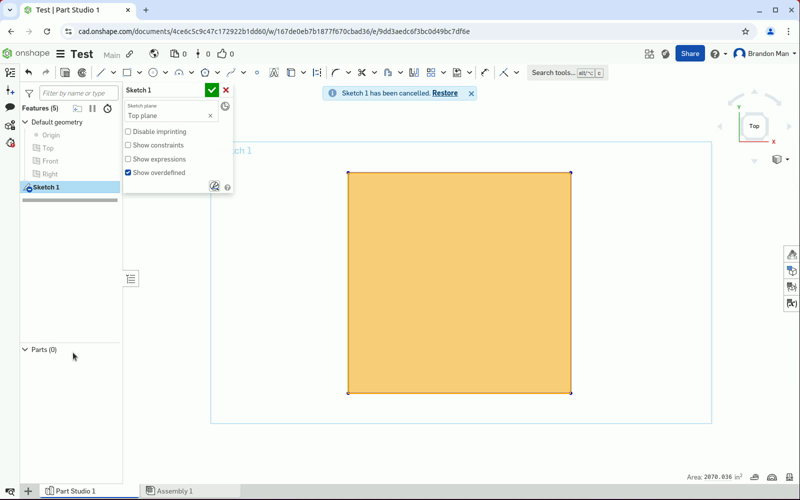
key(shift+e)
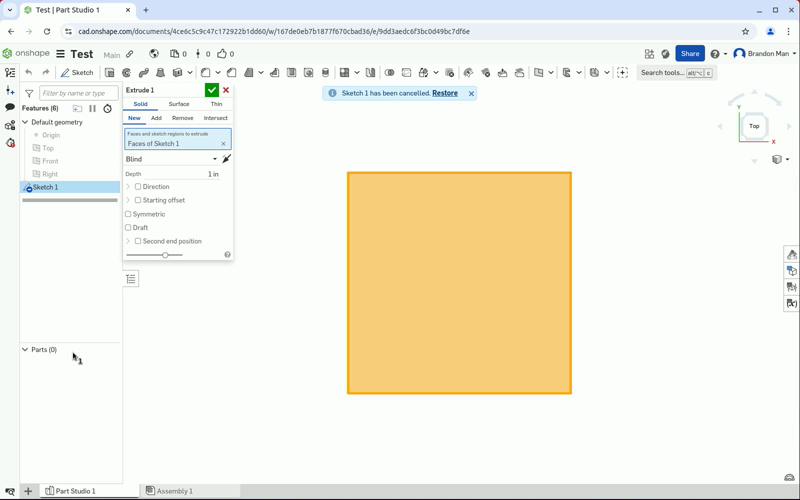
mouse_move(143, 106)
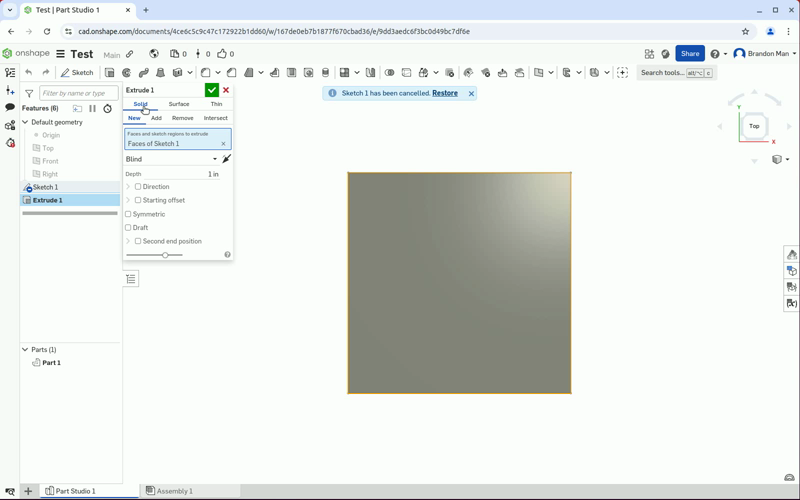
click(143, 106)
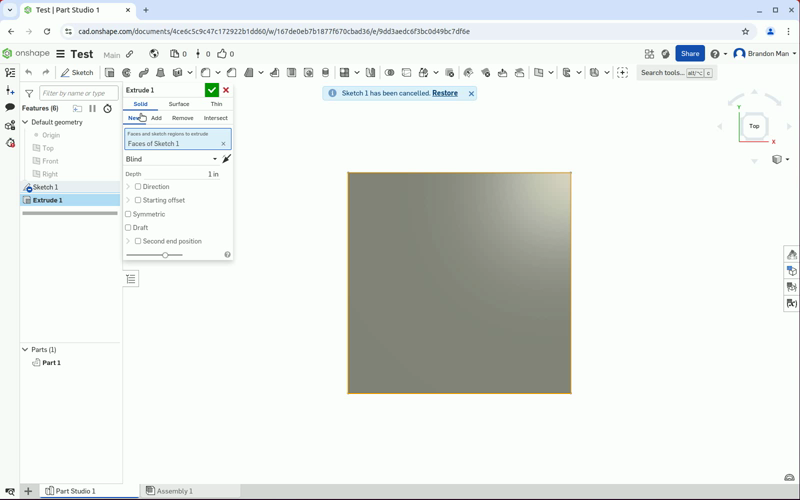
mouse_move(137, 120)
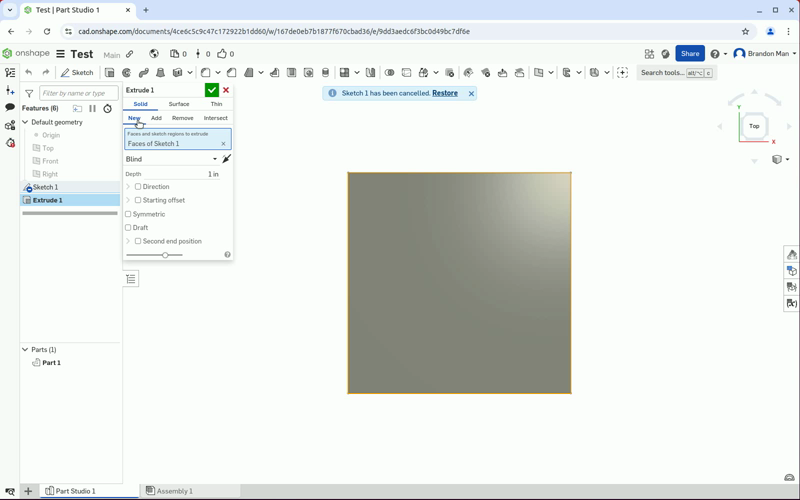
click(137, 120)
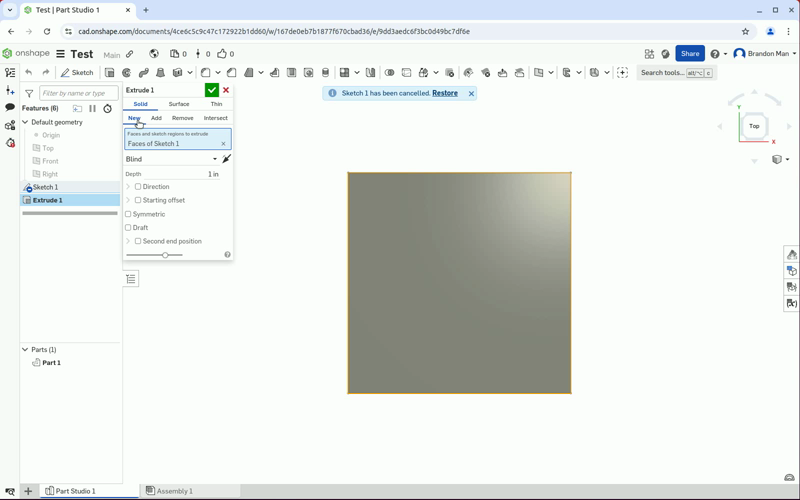
key(tab, 4)
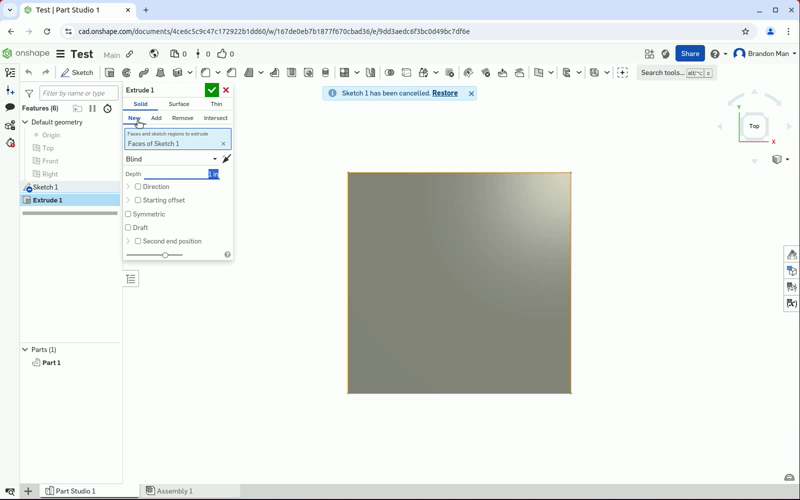
text(8.425)
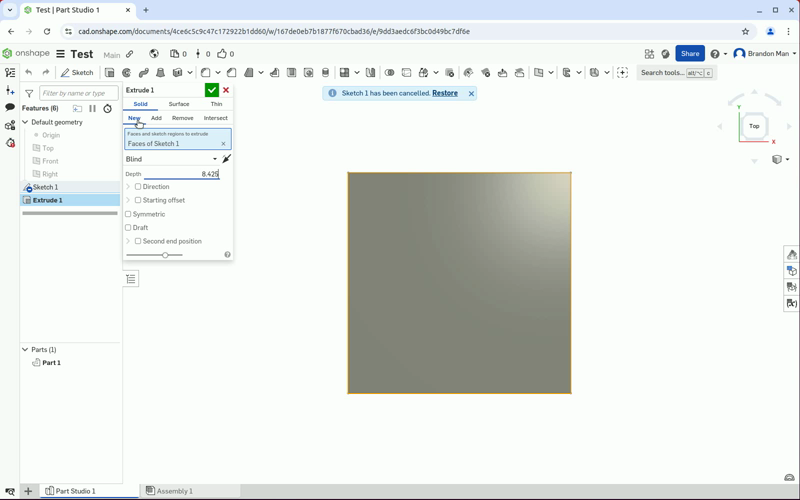
key(enter)
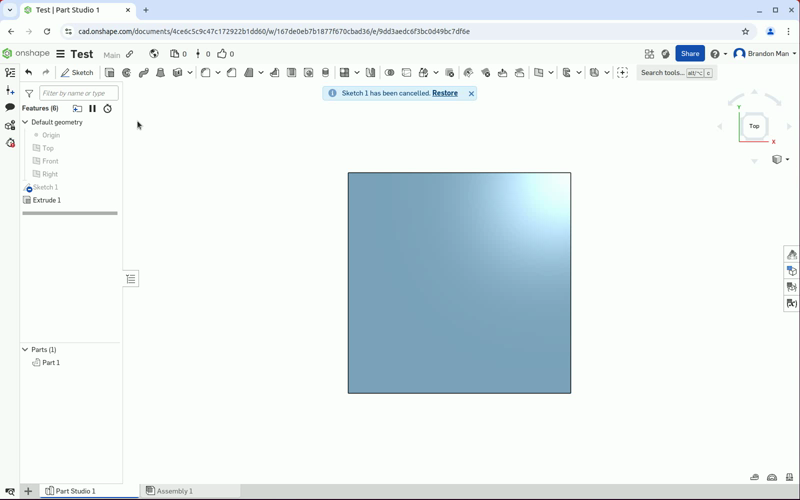
key(shift+h)
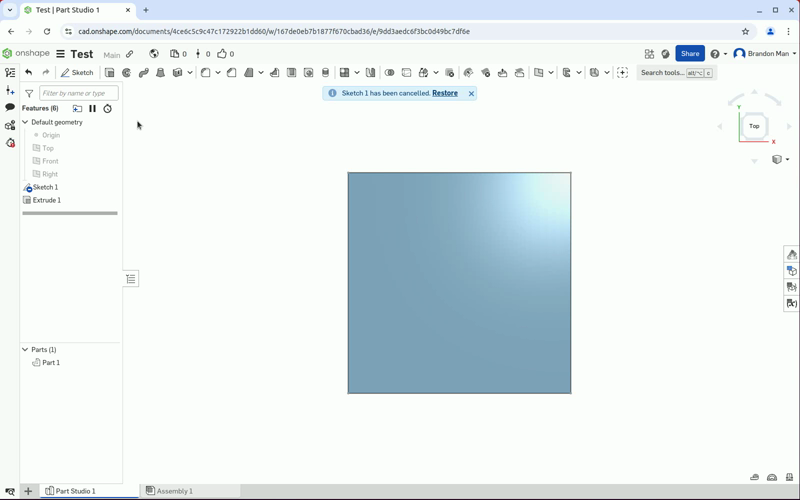
key(shift+h)
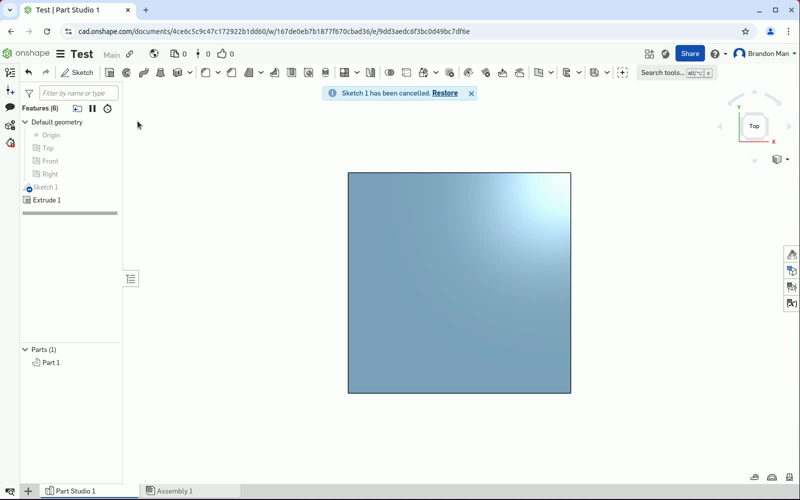
mouse_move(73, 189)
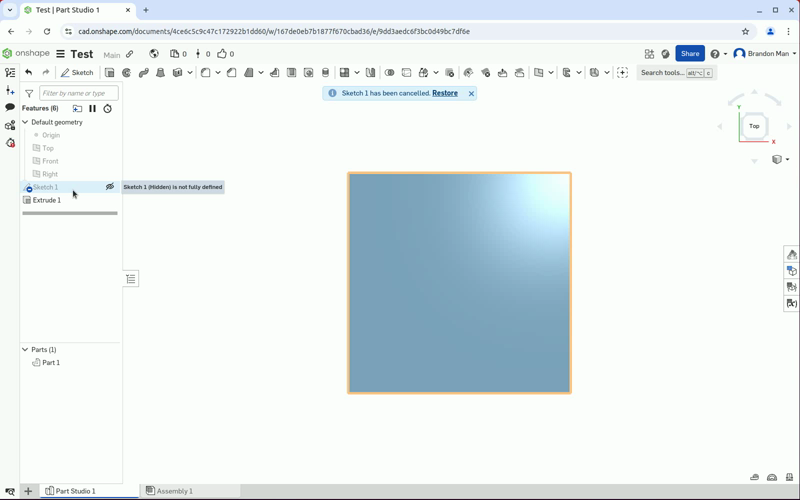
click(73, 189)
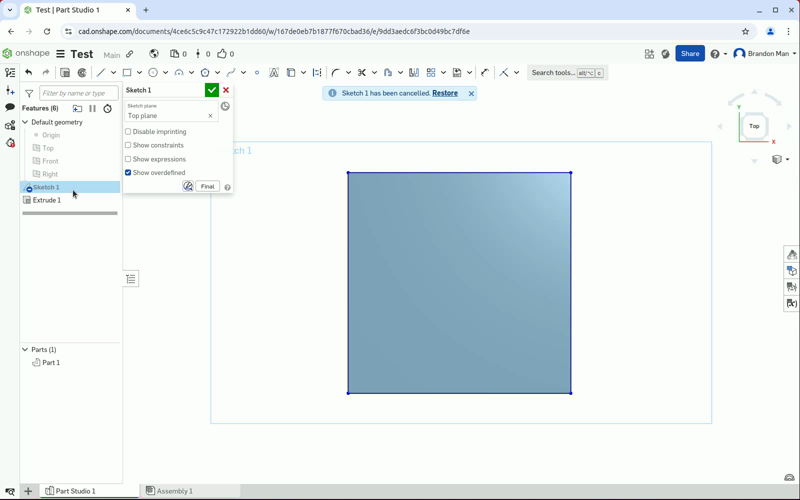
mouse_move(229, 92)
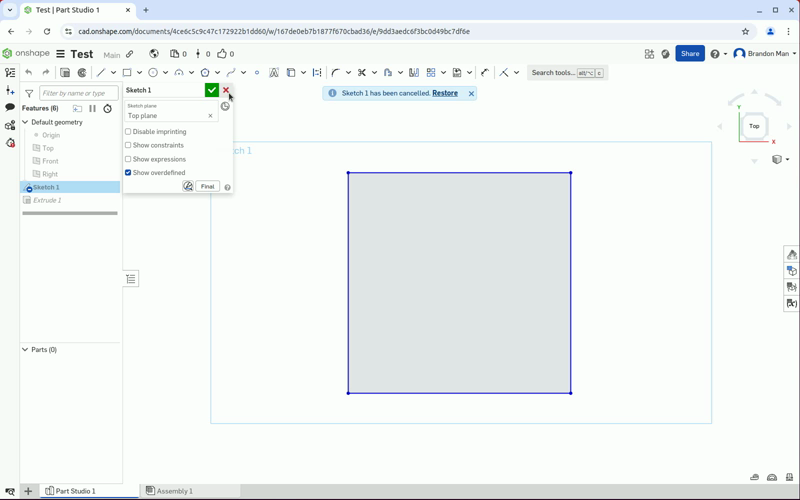
click(229, 92)
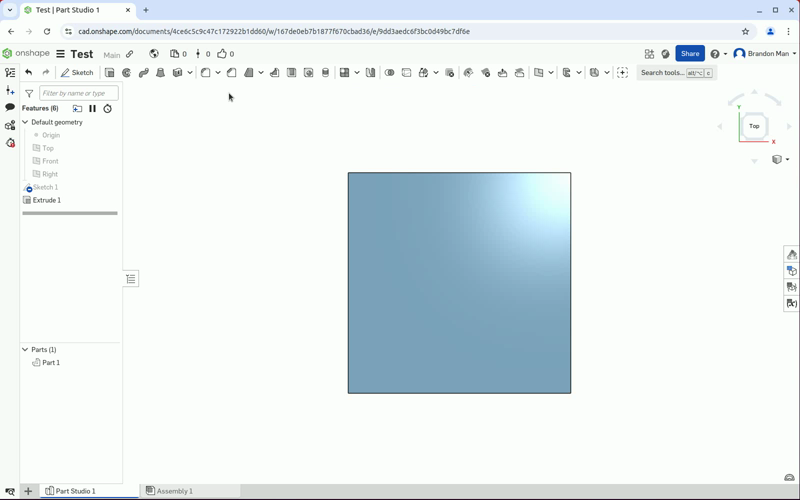
mouse_move(541, 75)
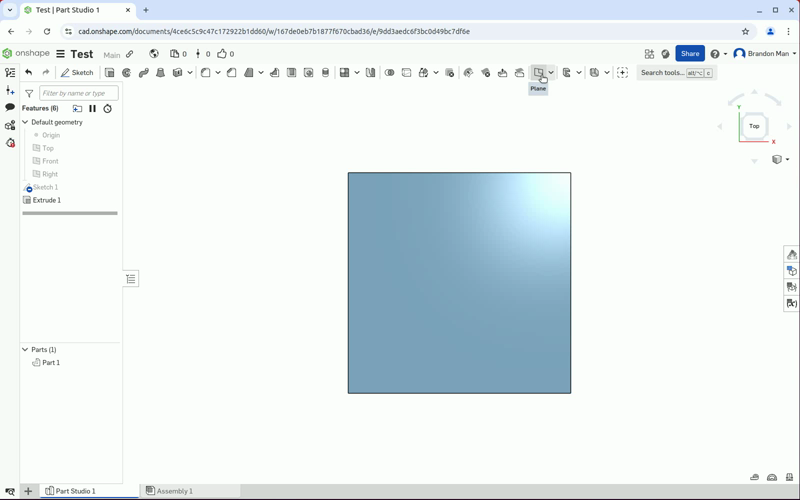
click(541, 75)
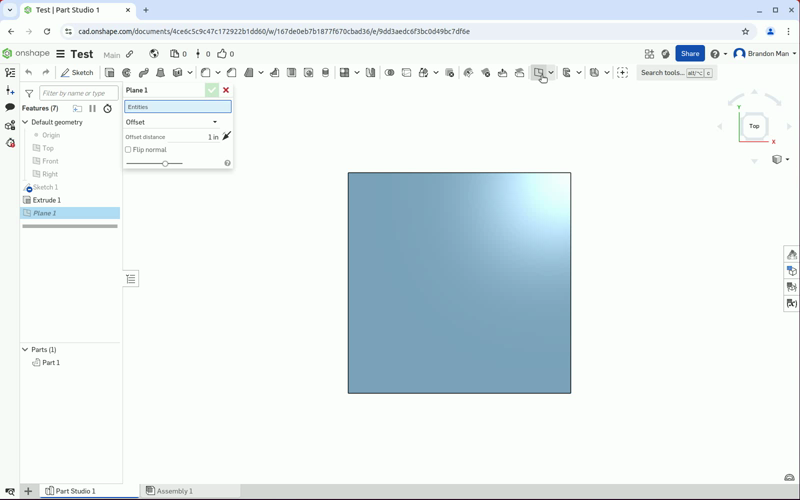
mouse_move(73, 150)
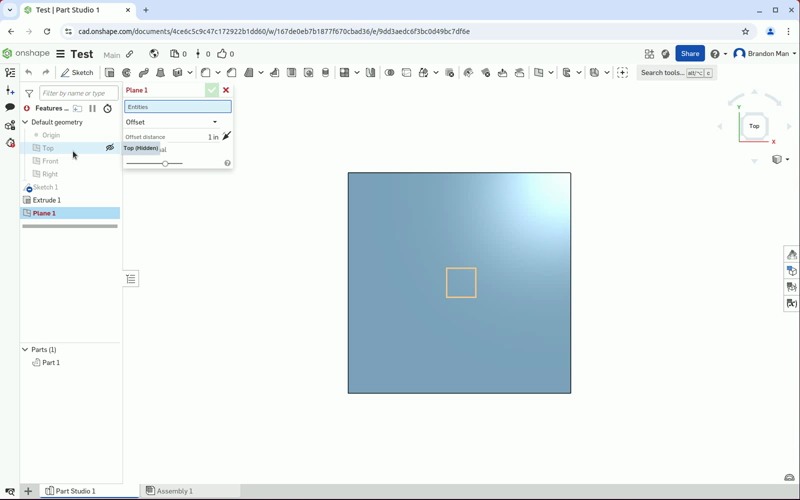
click(73, 150)
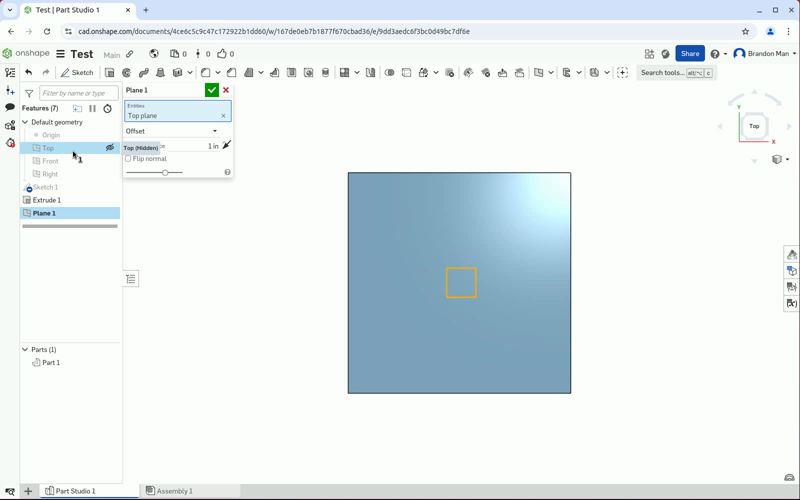
key(tab, 2)
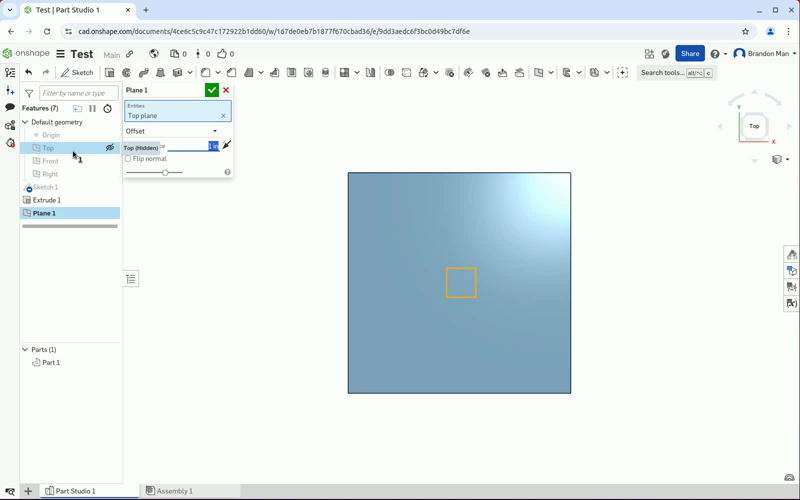
text(8.411)
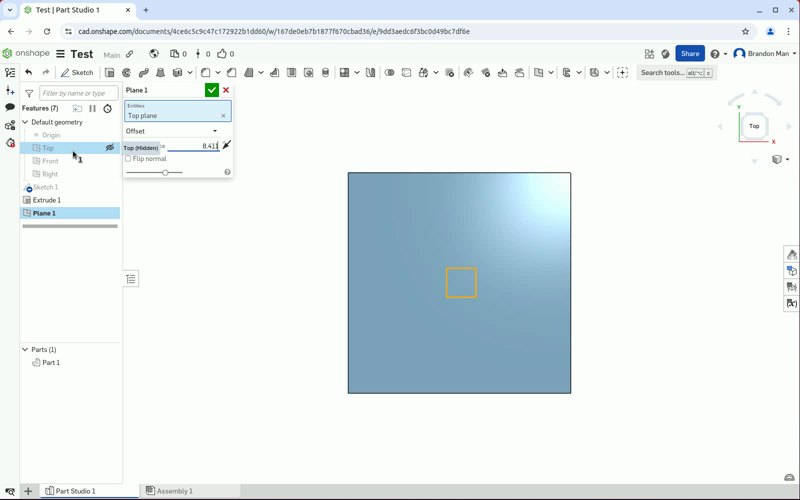
key(enter, 2)
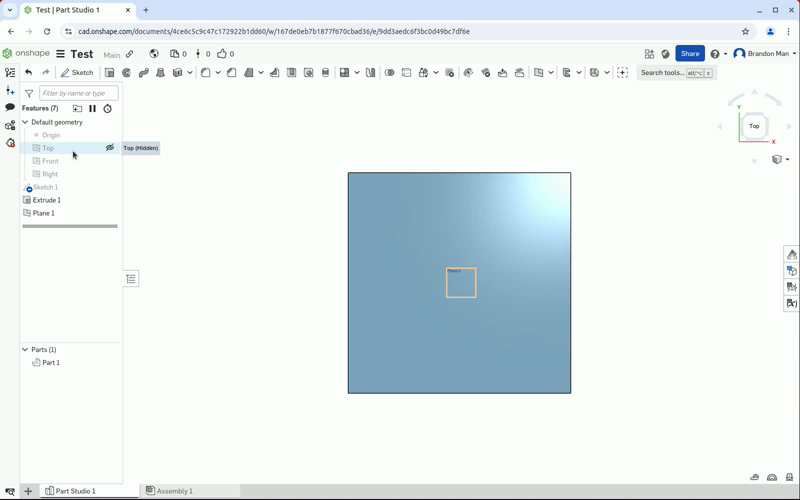
key(shift+s)
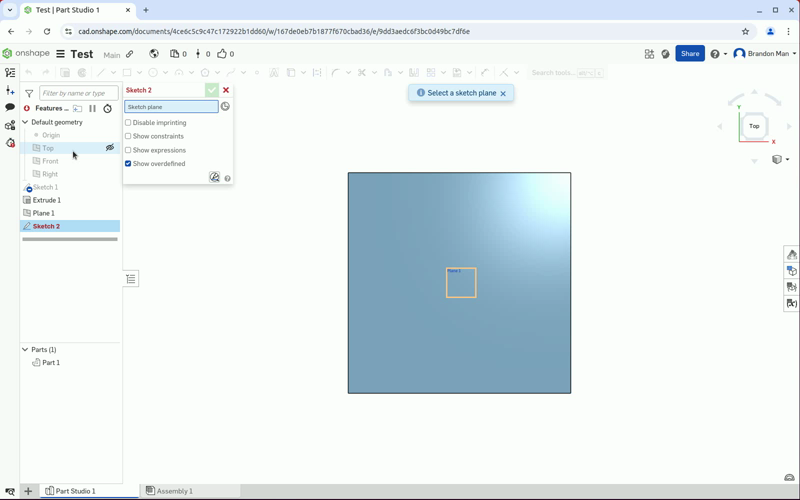
mouse_move(73, 215)
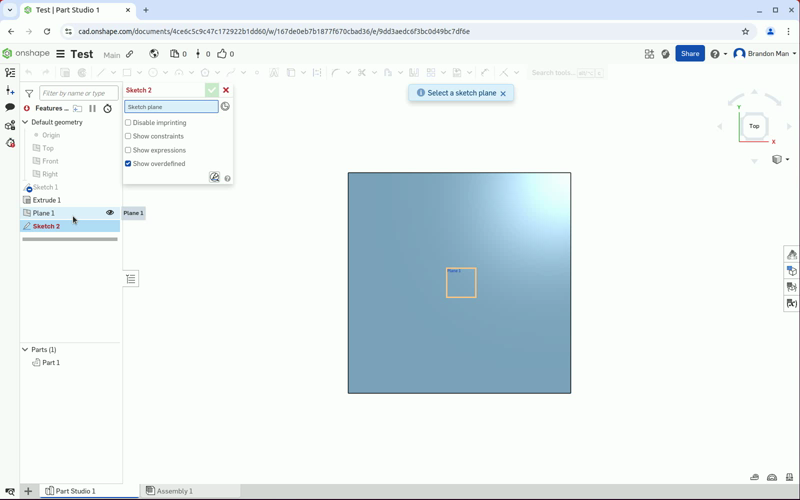
click(73, 215)
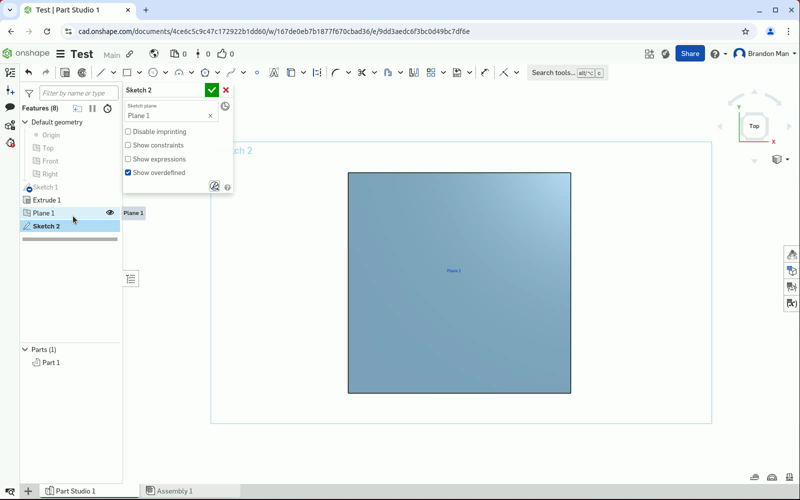
mouse_move(73, 352)
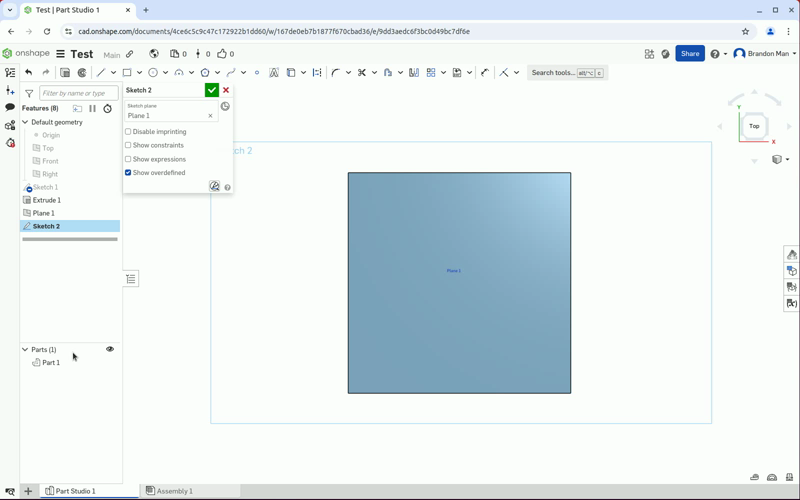
key(y)
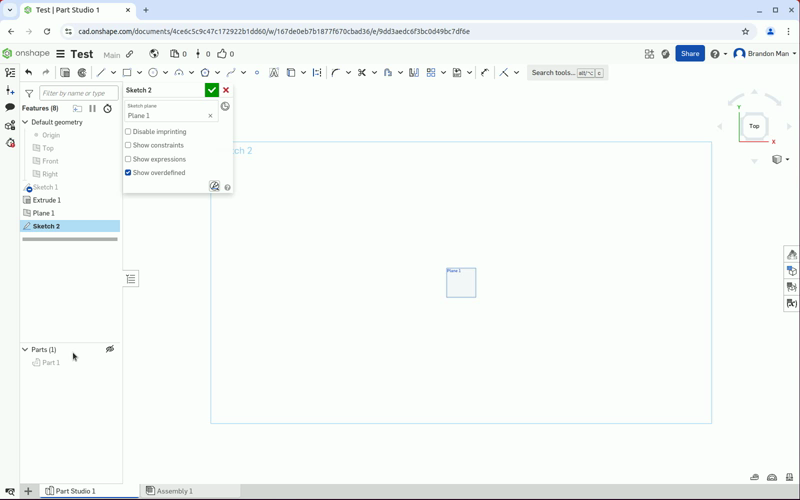
key(c)
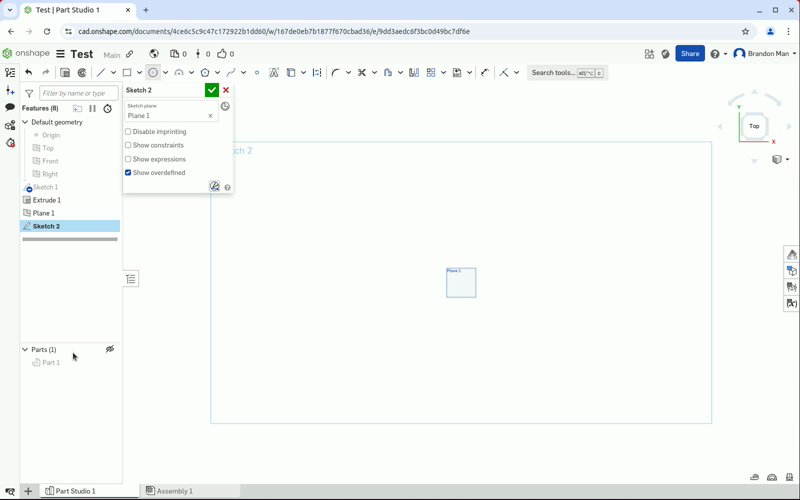
key_down(shift)
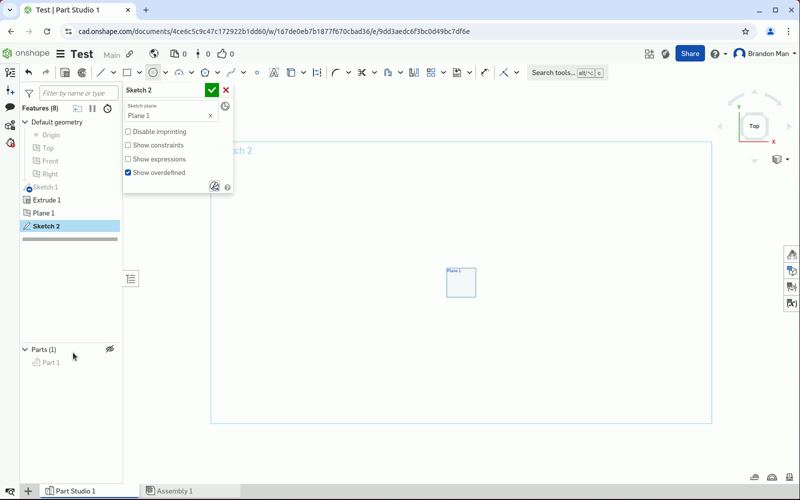
mouse_move(460, 282)
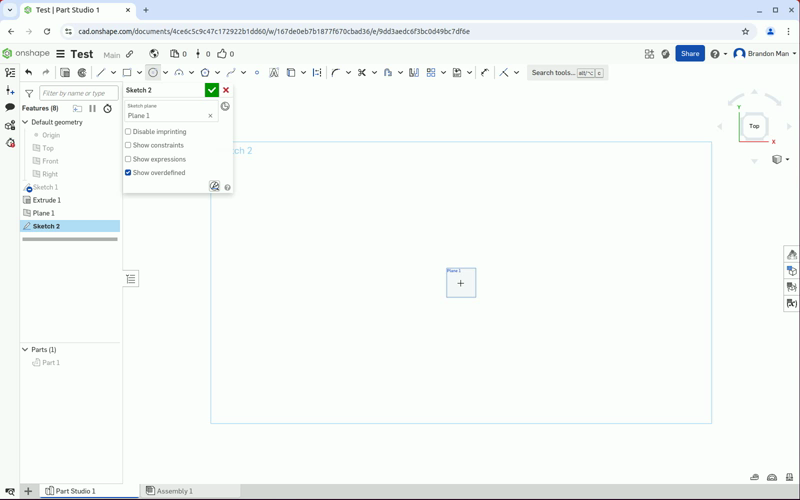
click(460, 282)
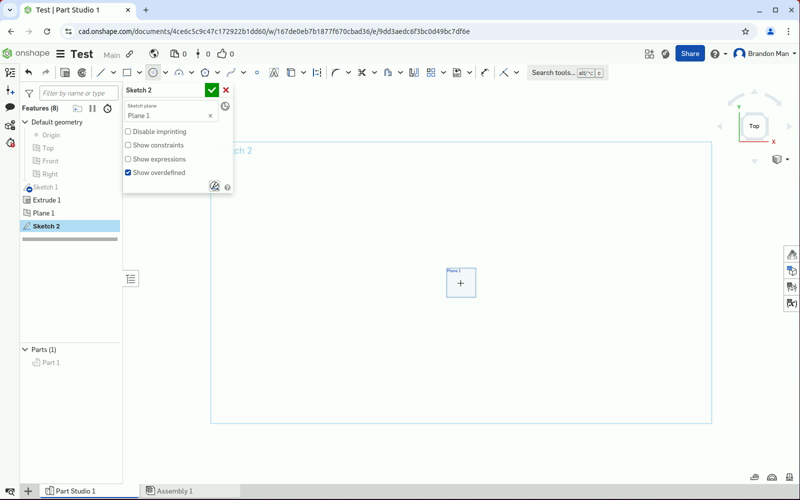
key_up(shift)
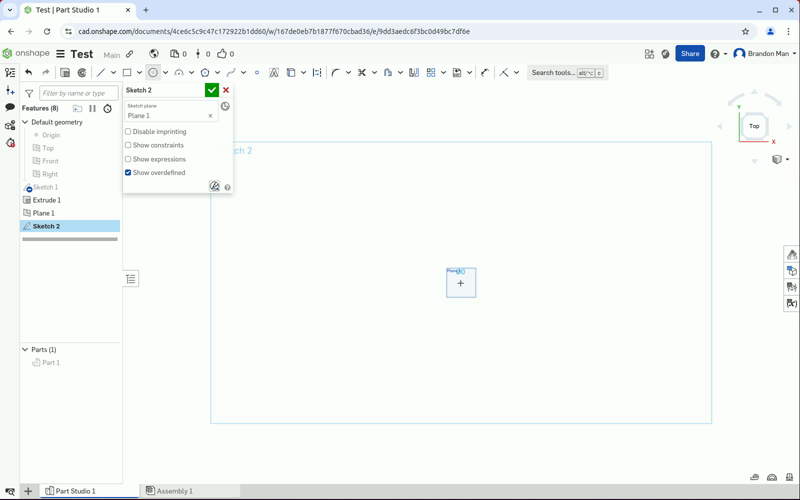
mouse_move(521, 282)
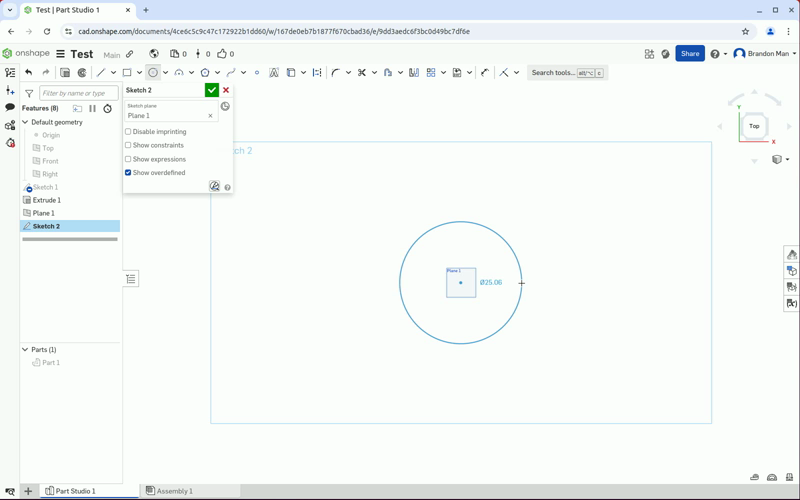
click(521, 282)
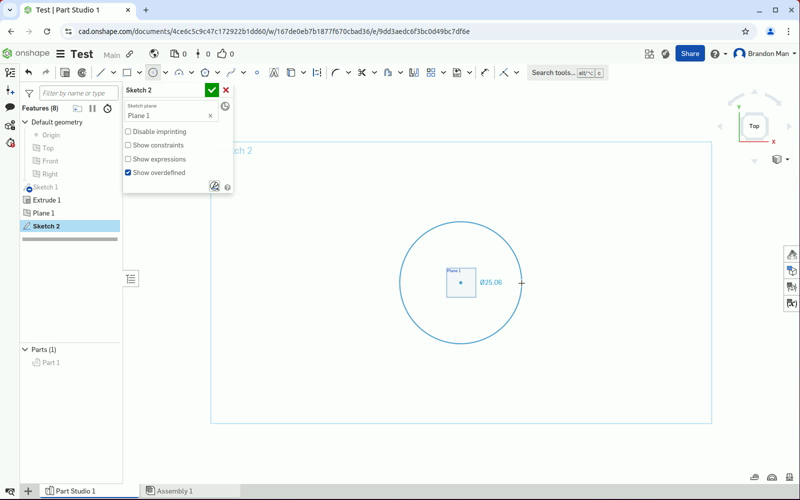
key(esc)
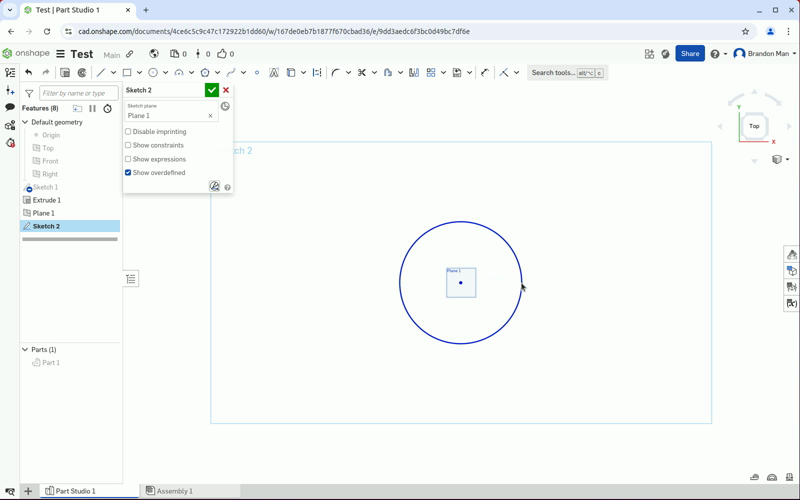
mouse_move(429, 276)
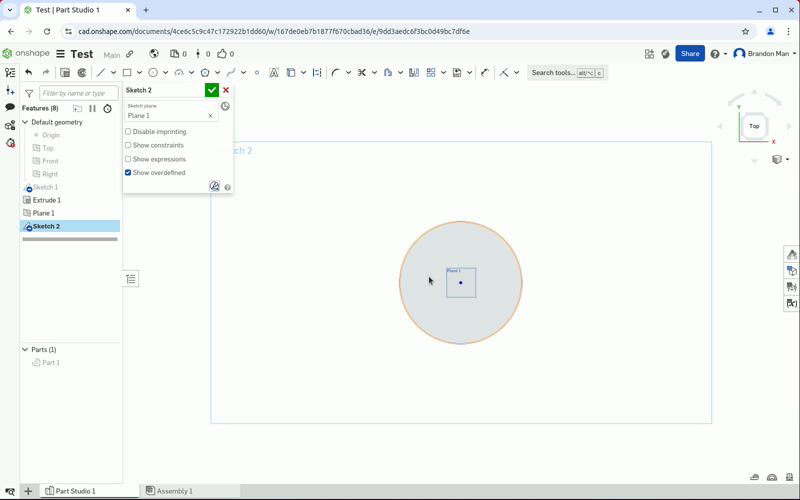
click(429, 276)
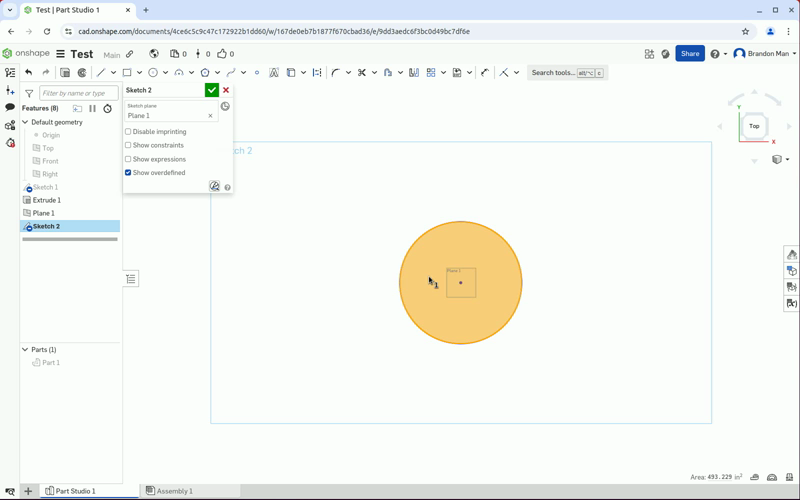
mouse_move(73, 352)
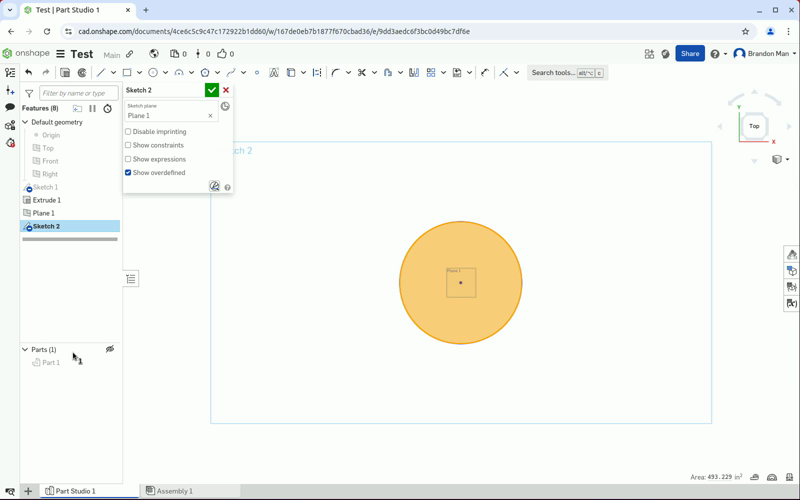
key(shift+y)
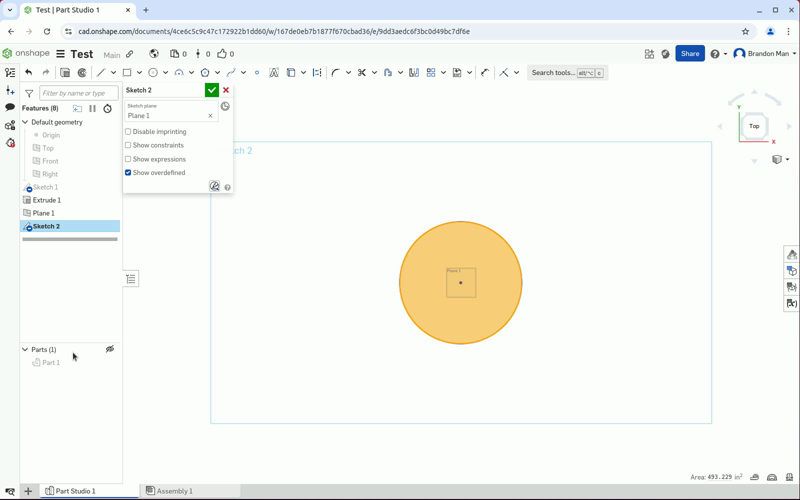
key(shift+e)
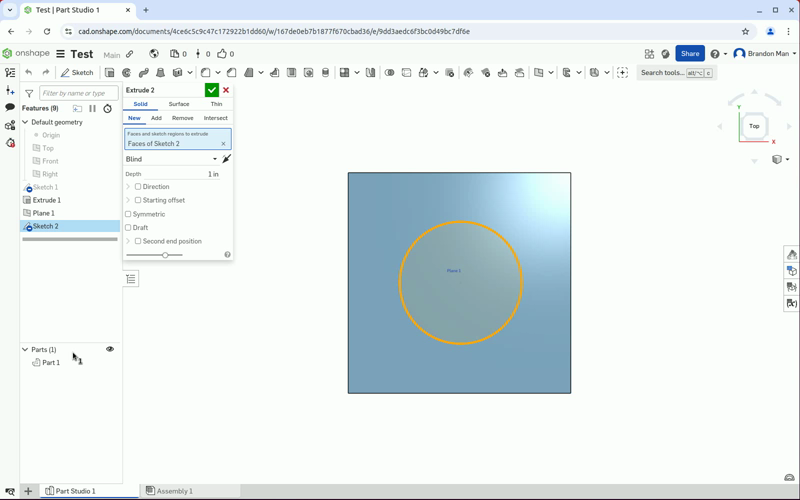
mouse_move(143, 106)
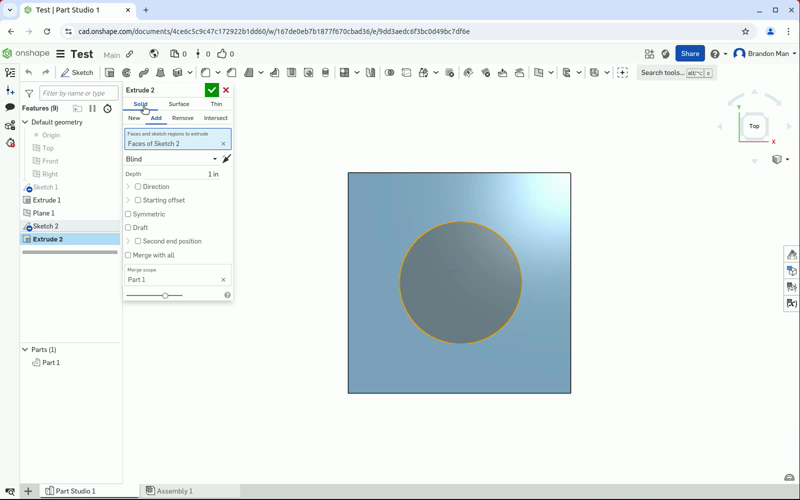
click(143, 106)
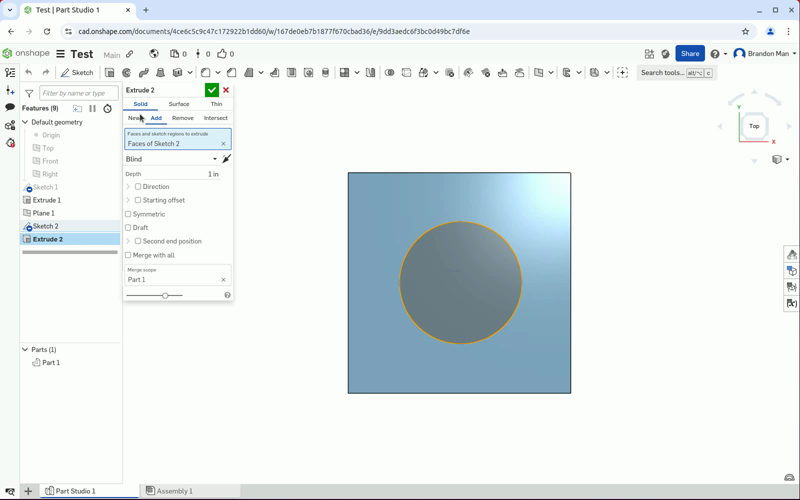
mouse_move(137, 120)
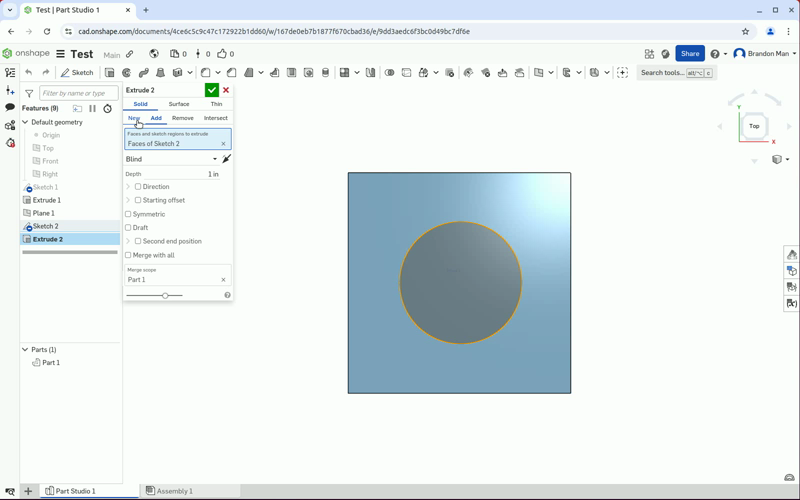
click(137, 120)
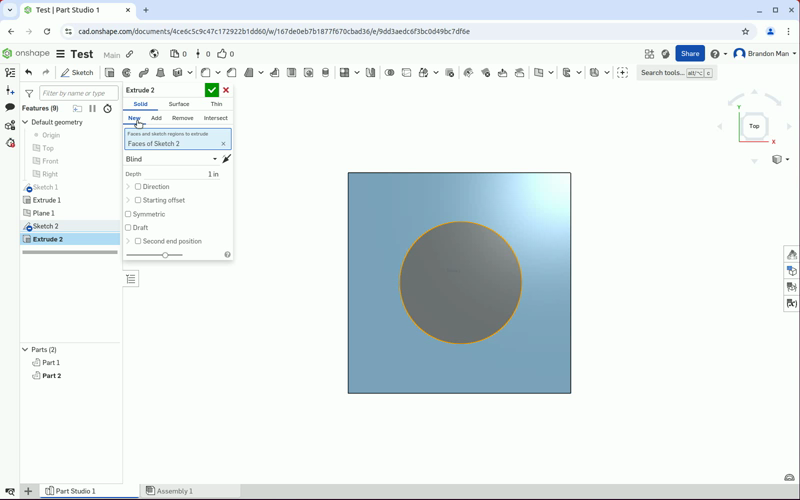
key(tab, 4)
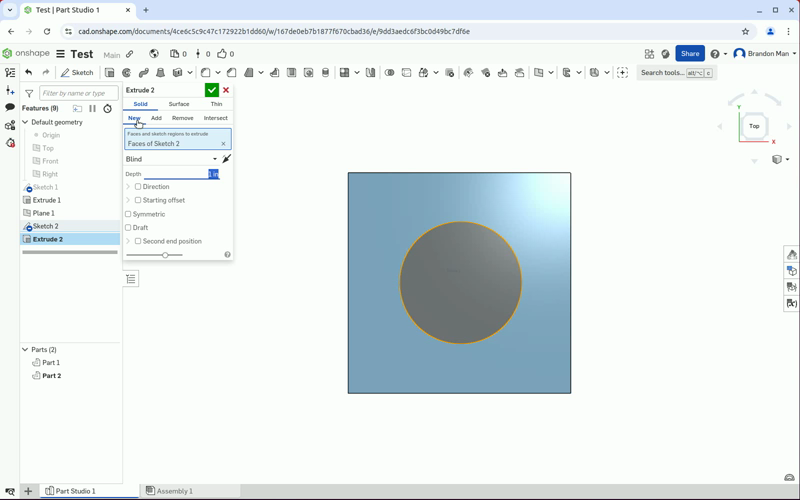
text(12.998)
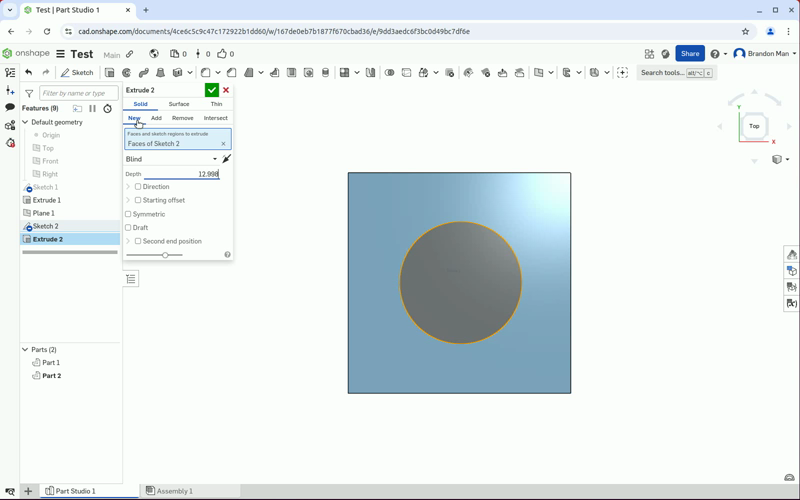
key(enter)
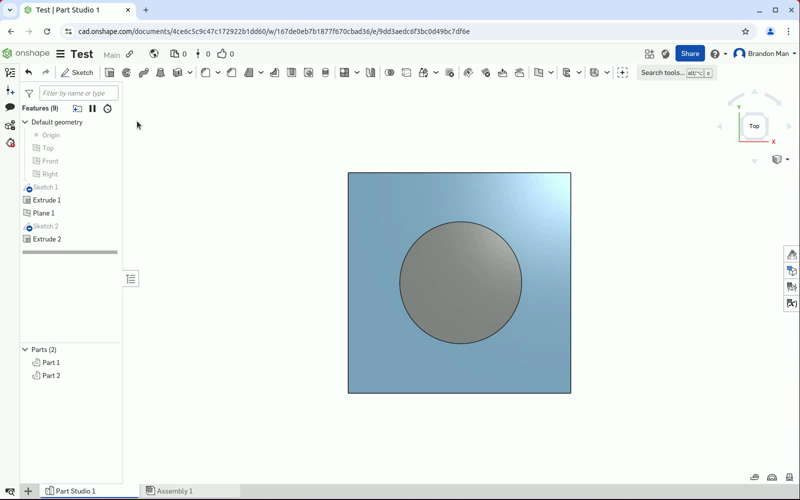
key(shift+h)
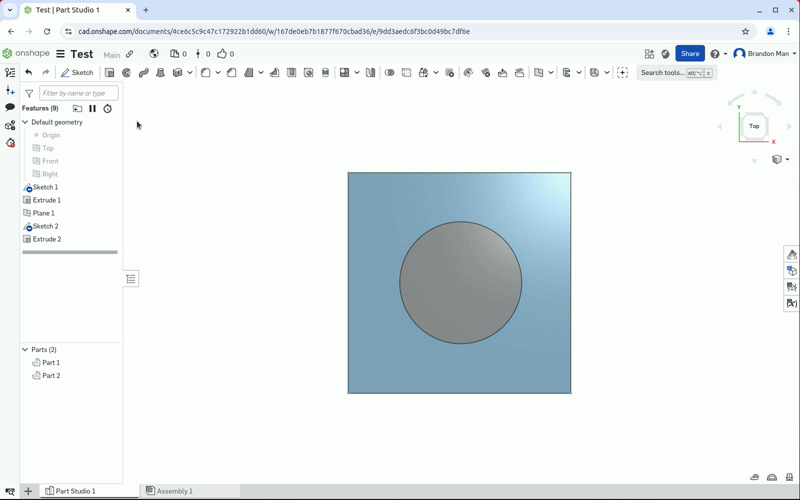
key(shift+h)
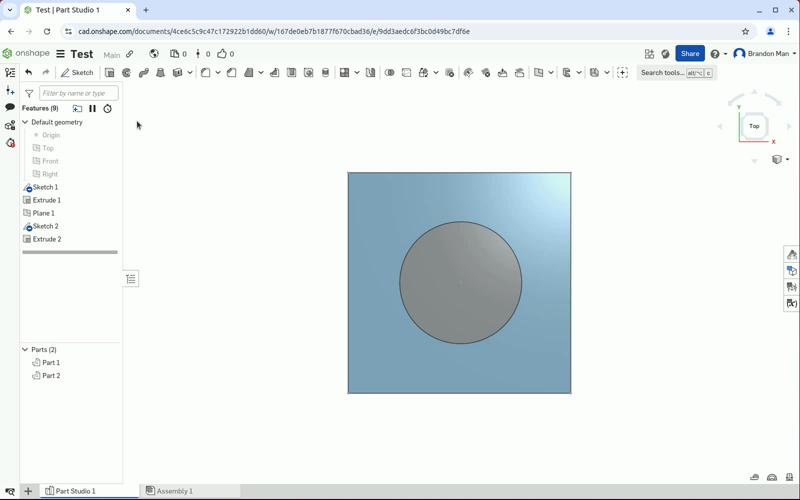
key(shift+7)
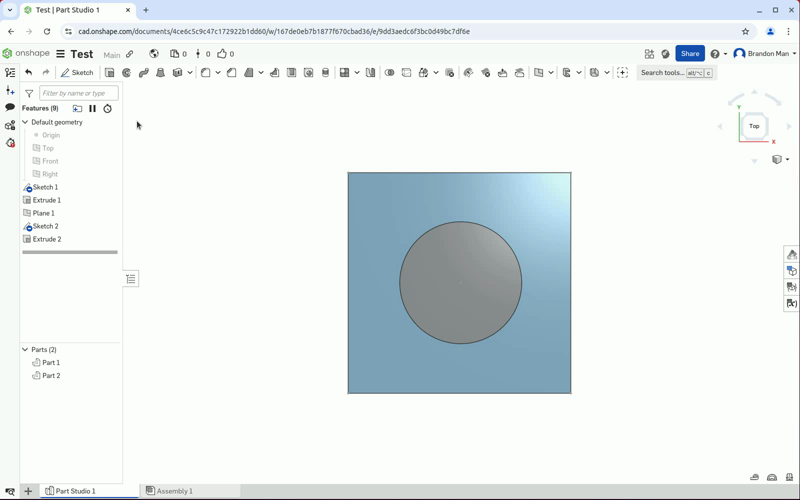
key(up, 3)
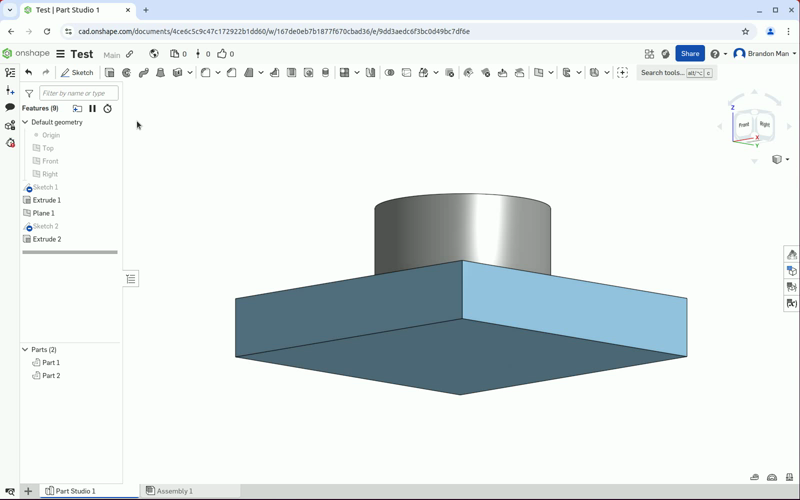
key(left, 3)
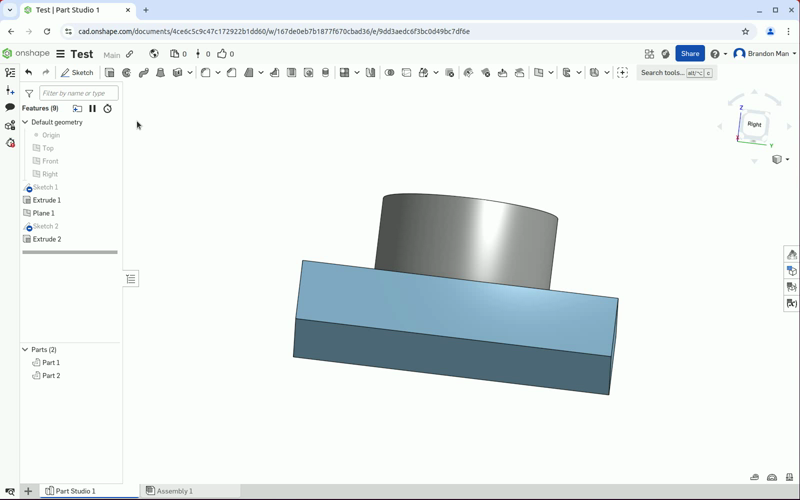
key(right, 3)
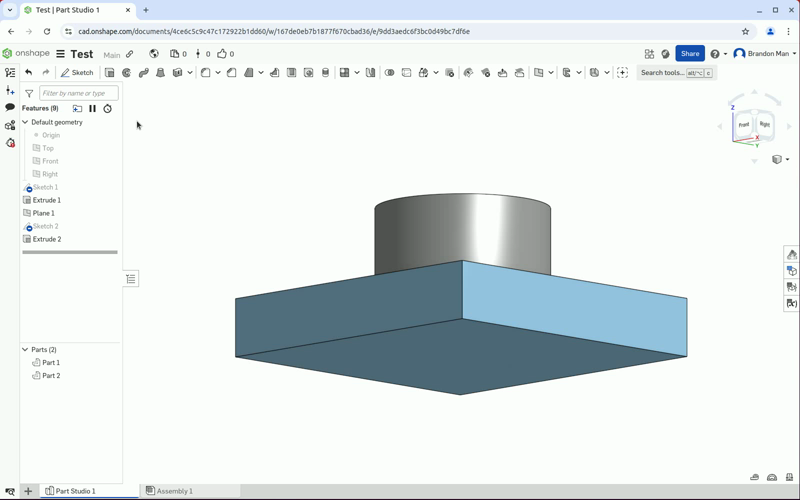
key(down, 3)
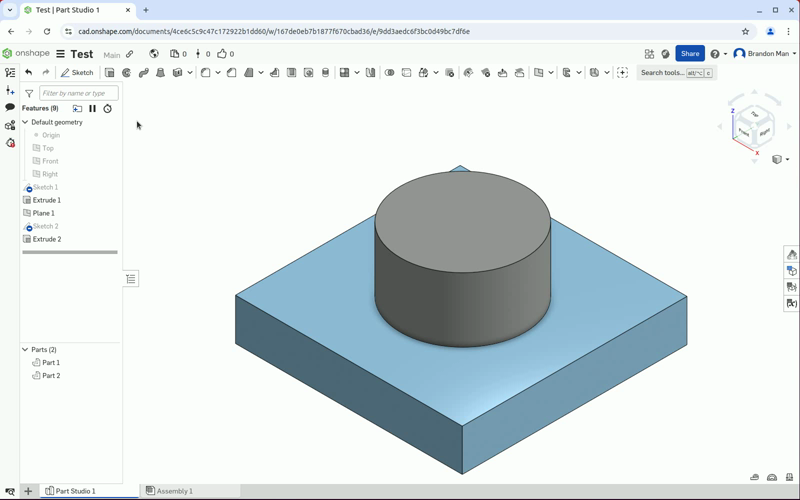
mouse_move(73, 189)
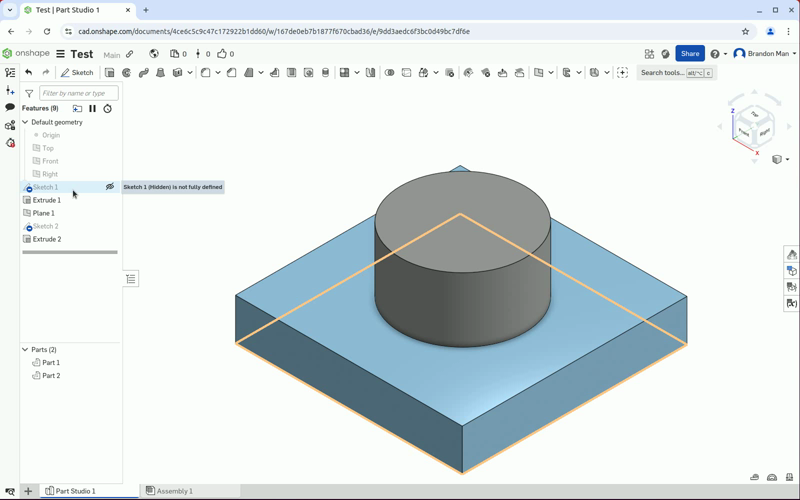
click(73, 189)